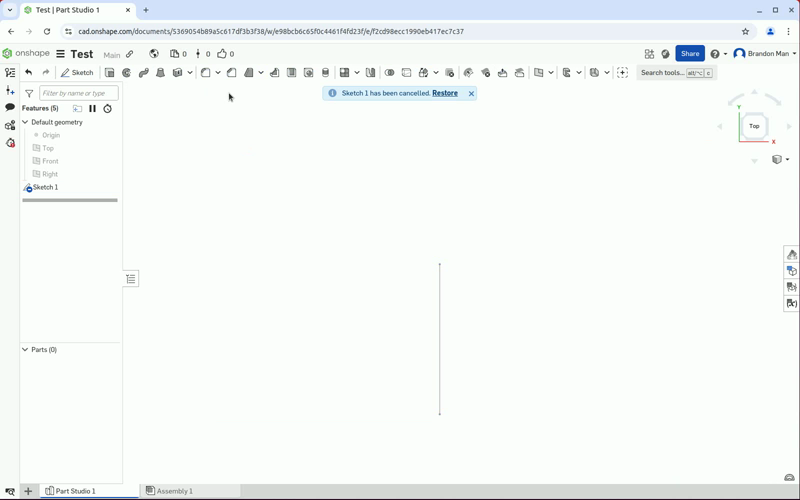
key(shift+h)
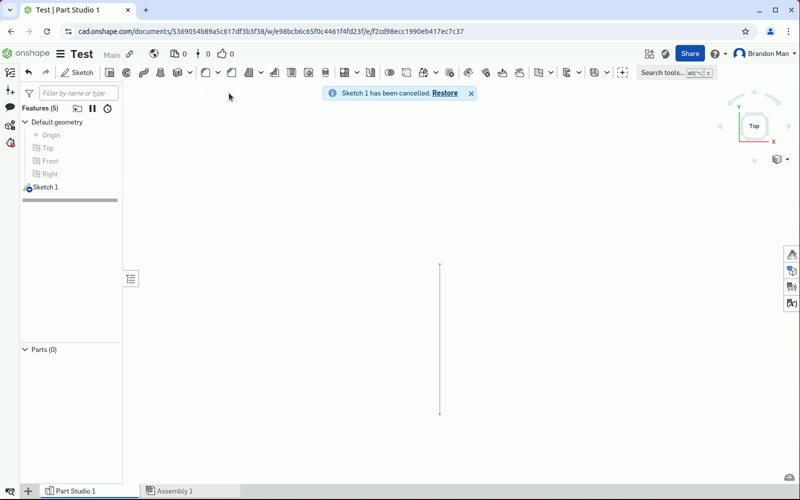
key(shift+s)
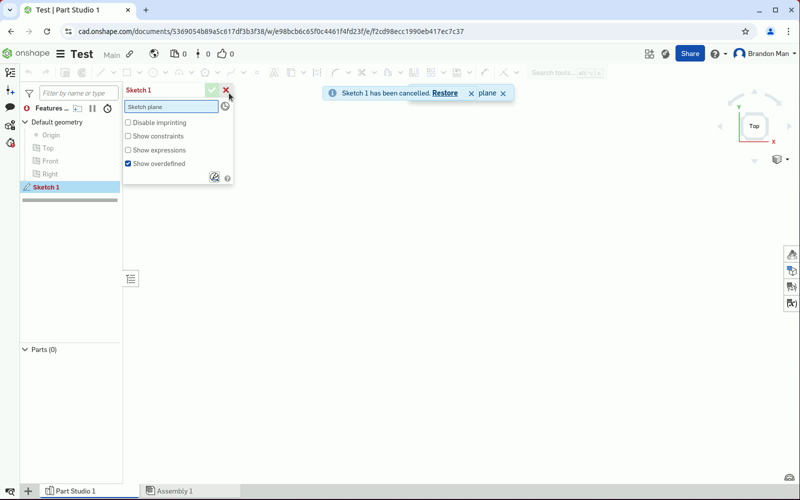
mouse_move(73, 150)
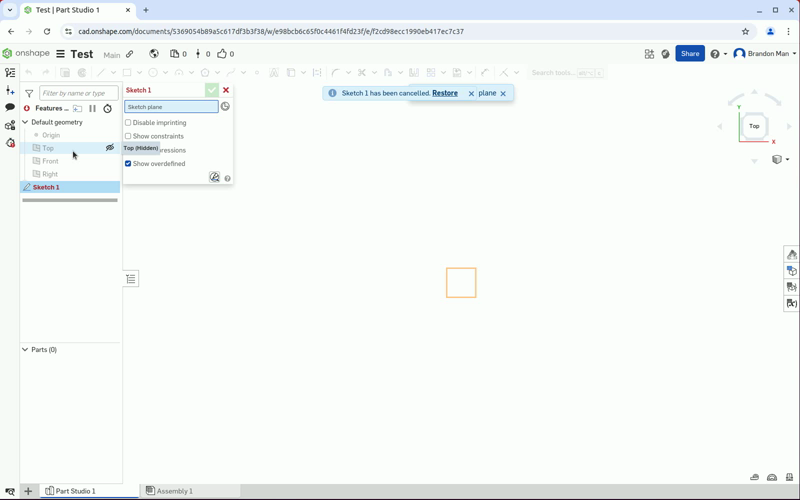
click(73, 150)
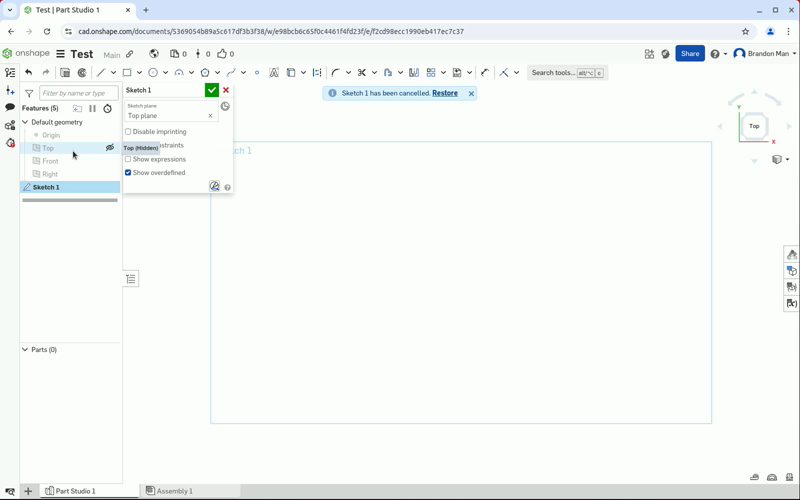
mouse_move(73, 352)
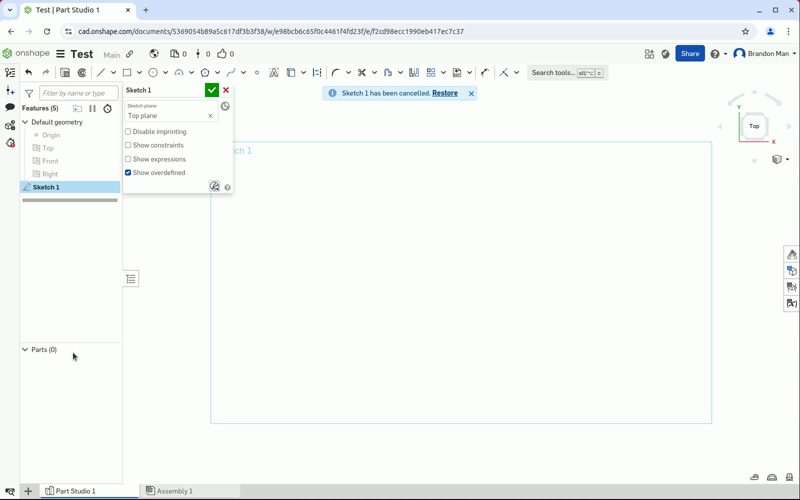
key(y)
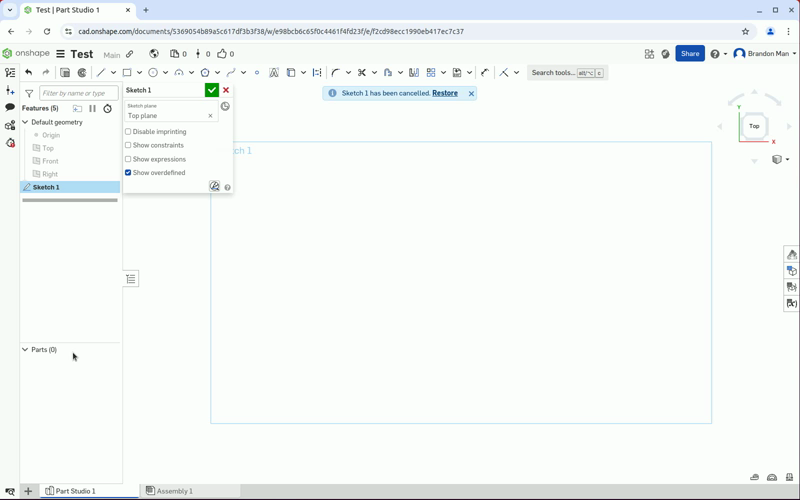
key(c)
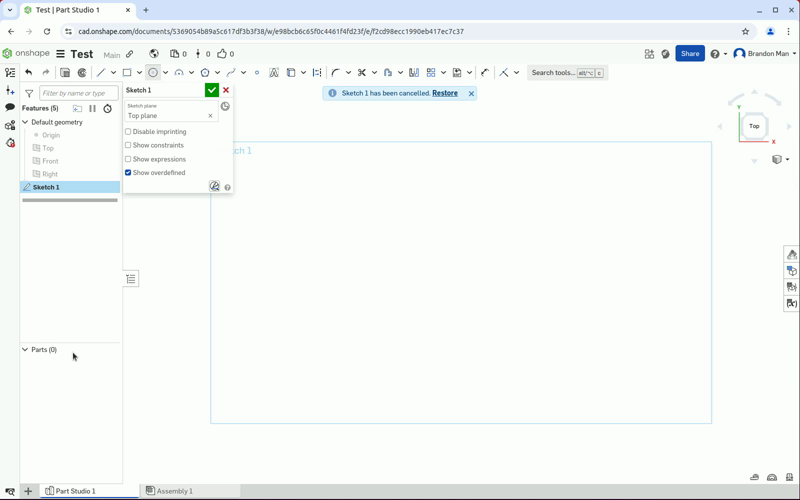
key_down(shift)
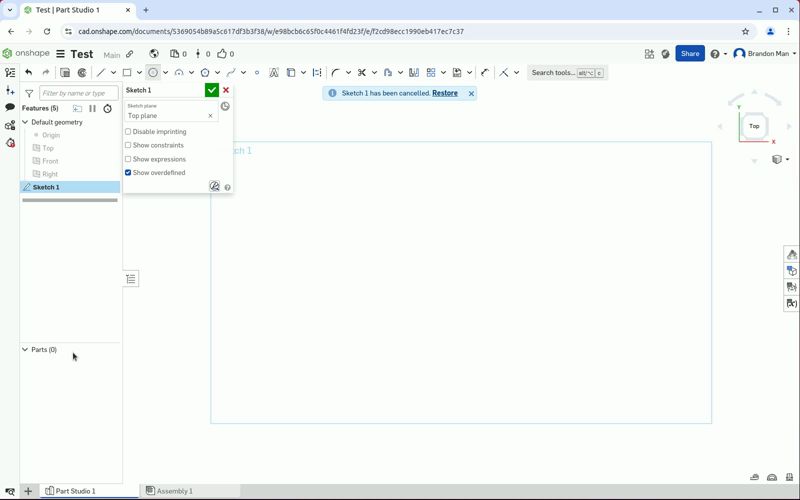
mouse_move(461, 282)
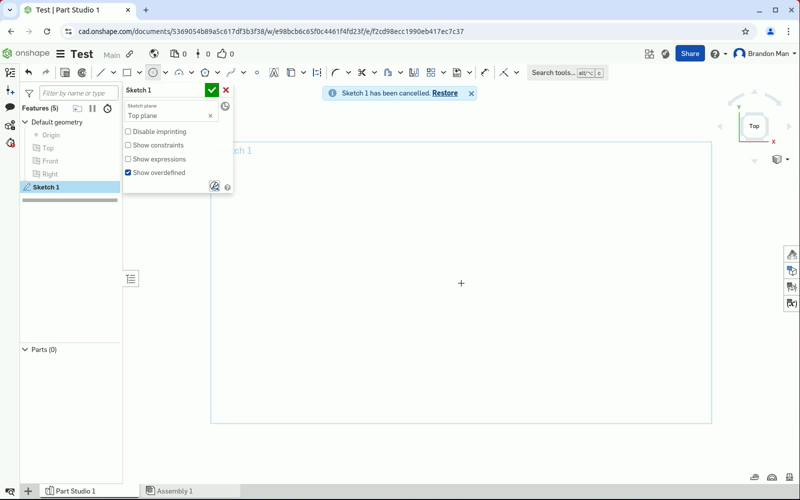
click(461, 282)
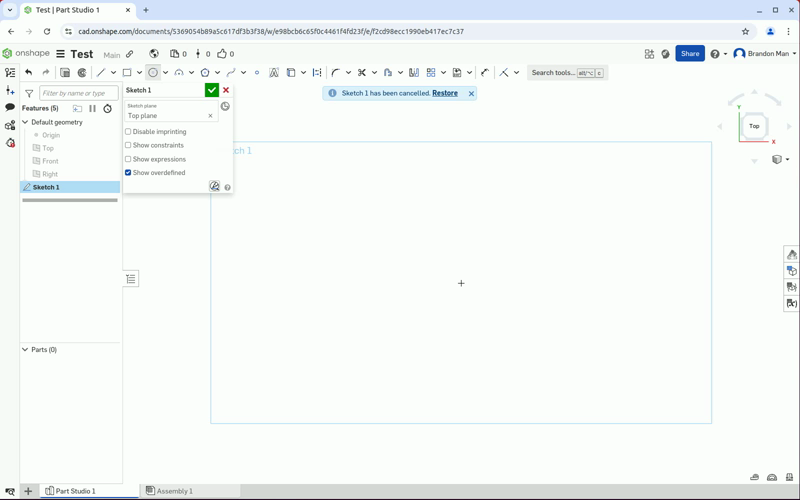
key_up(shift)
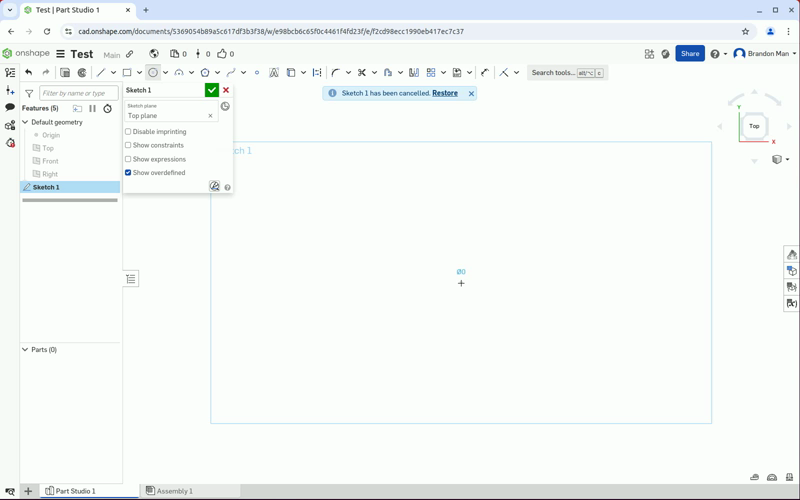
mouse_move(574, 282)
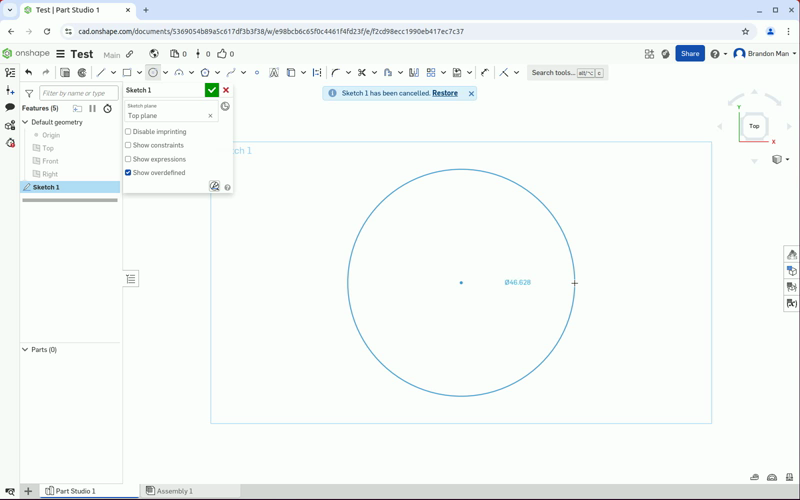
click(574, 282)
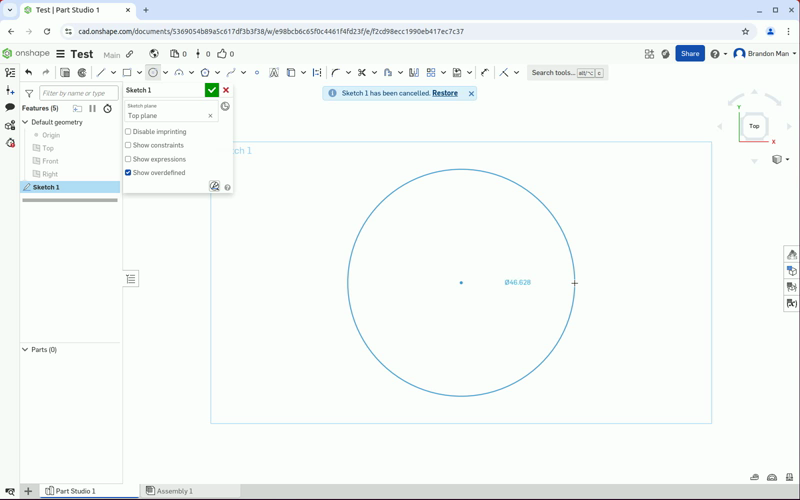
key(esc)
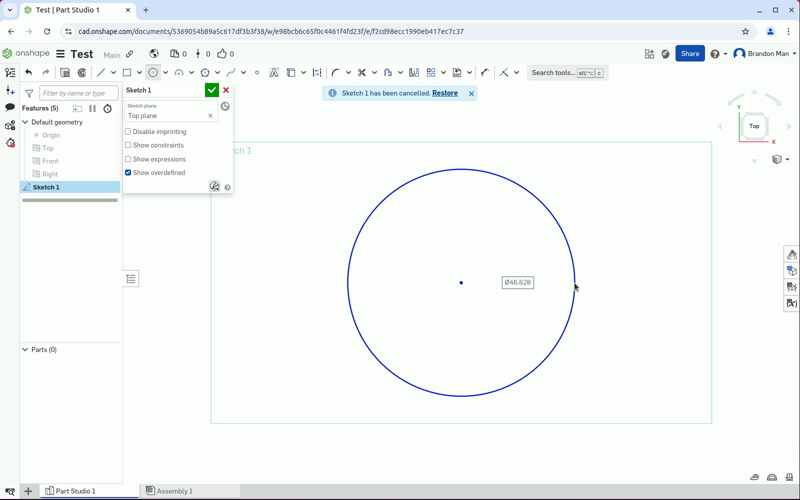
mouse_move(461, 286)
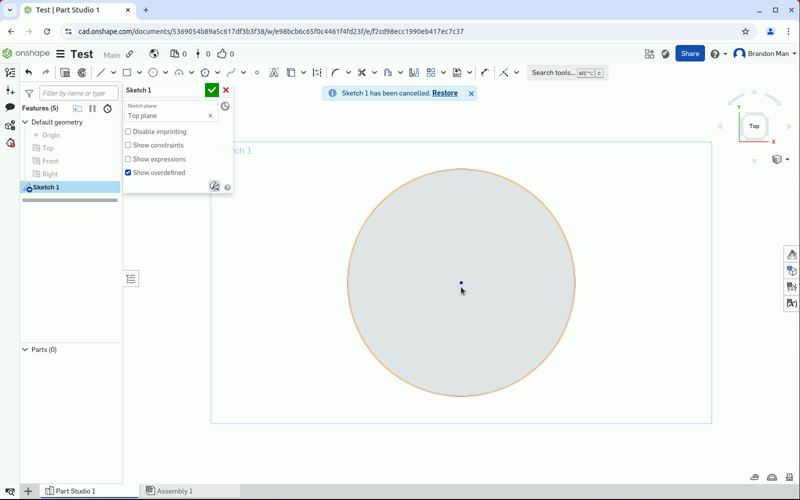
click(461, 286)
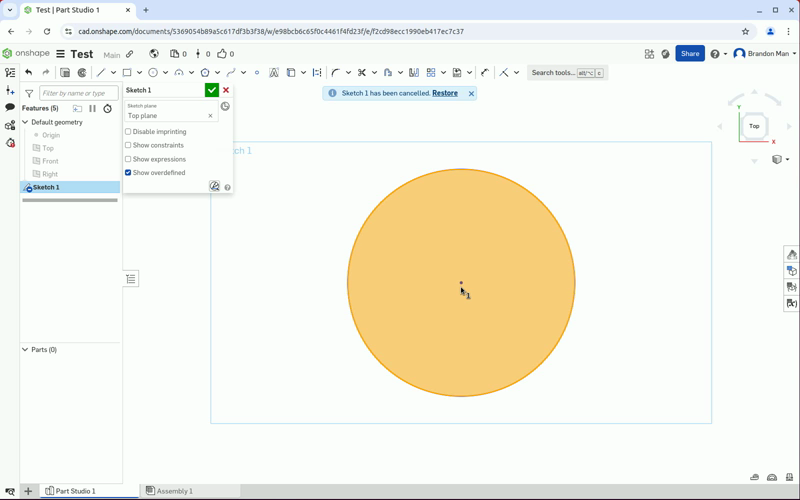
mouse_move(73, 352)
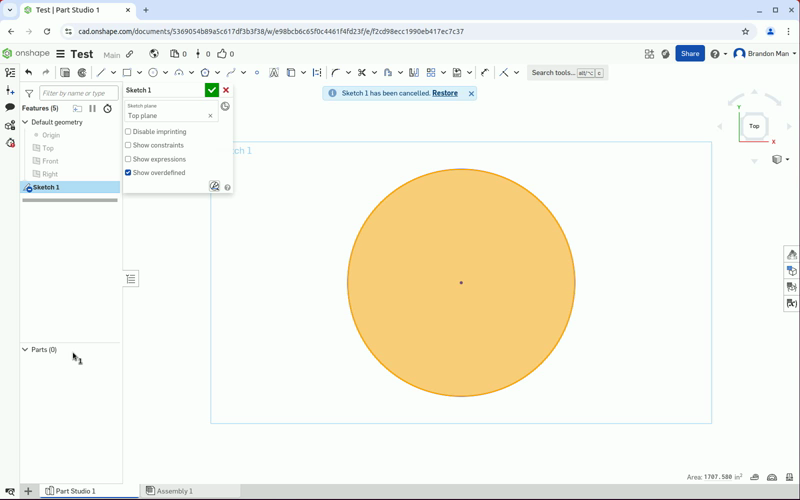
key(shift+y)
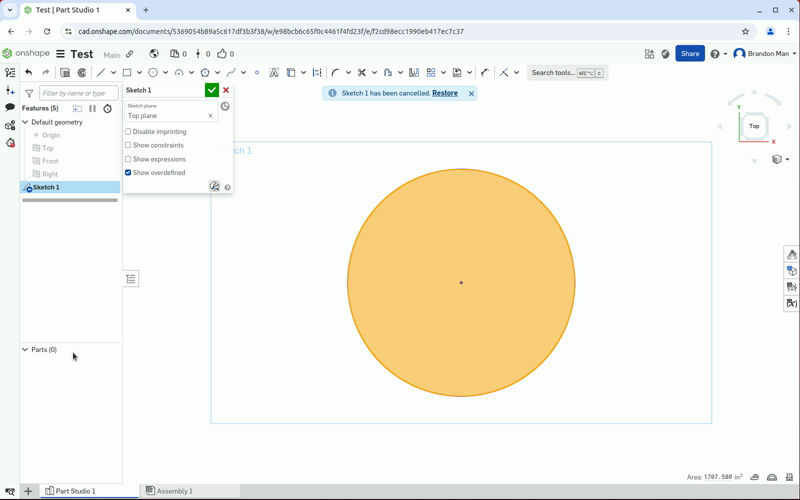
key(shift+e)
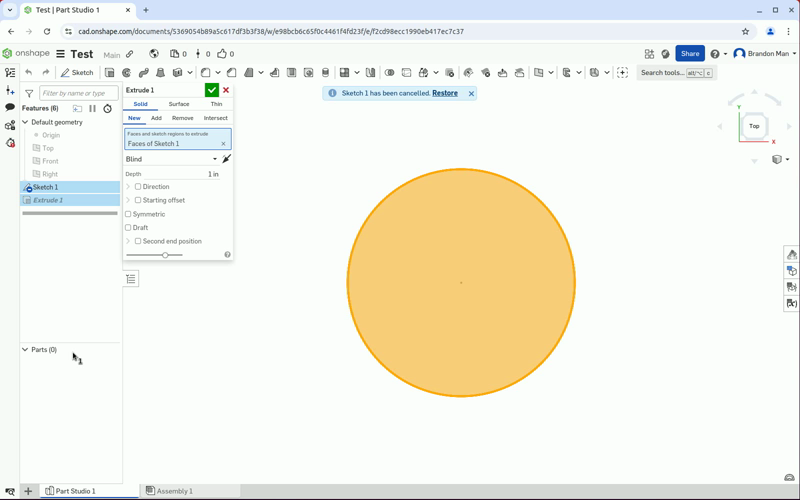
mouse_move(143, 106)
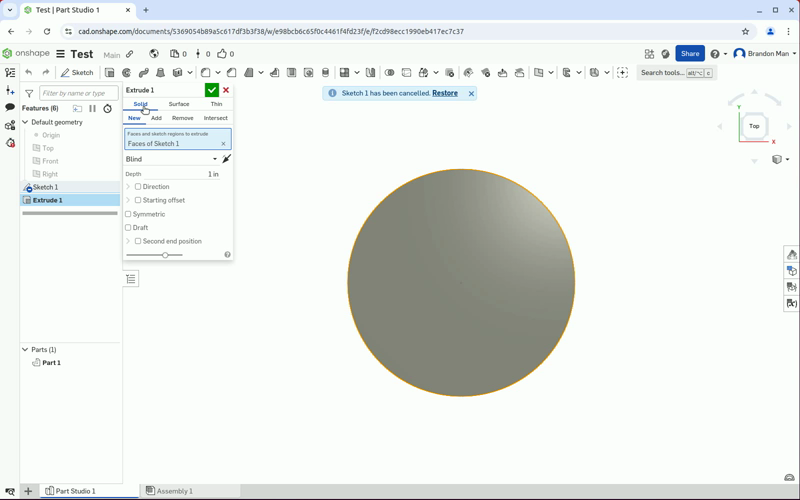
click(143, 106)
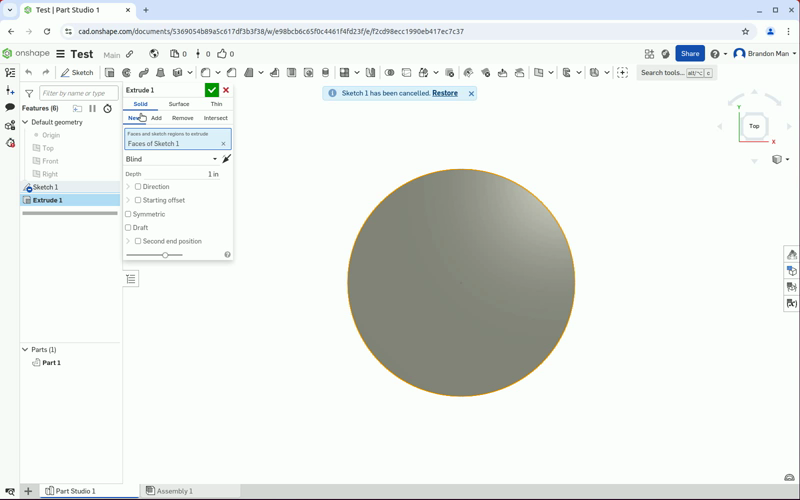
mouse_move(137, 120)
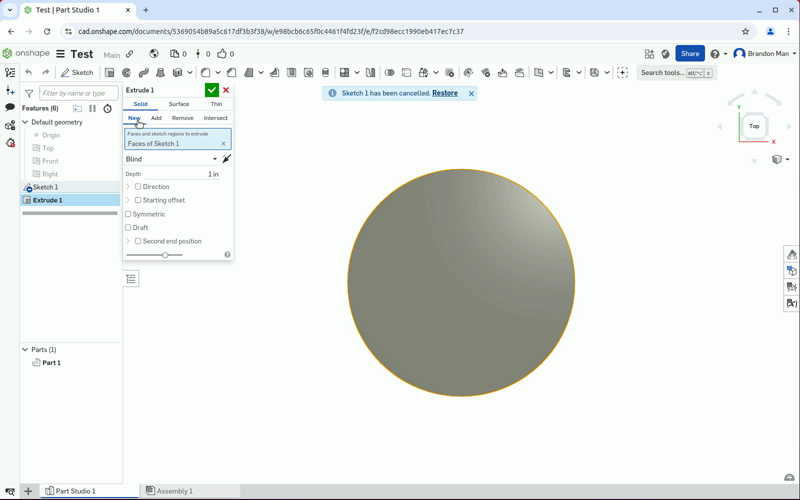
click(137, 120)
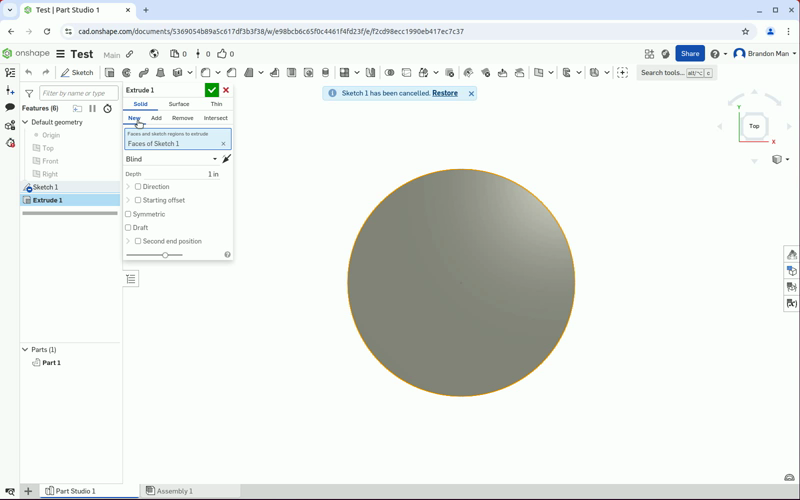
key(tab, 4)
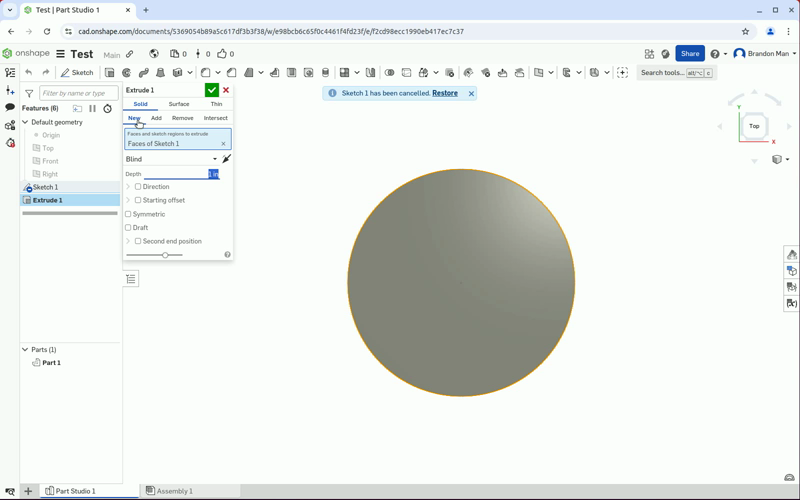
text(15.405)
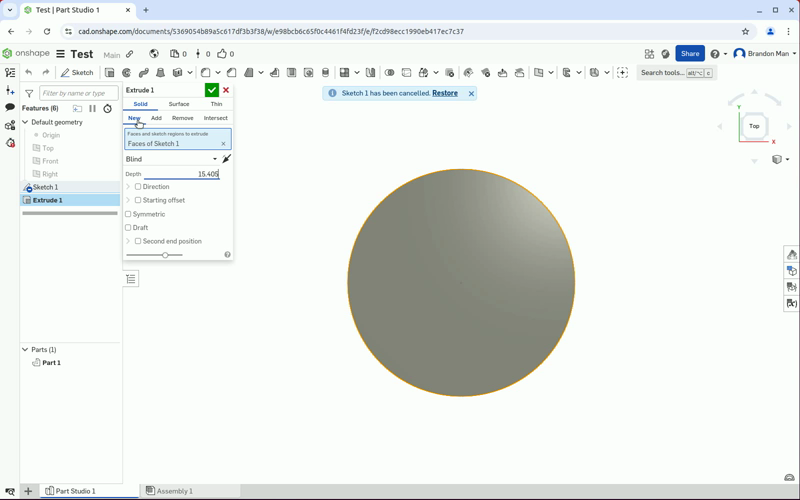
key(enter)
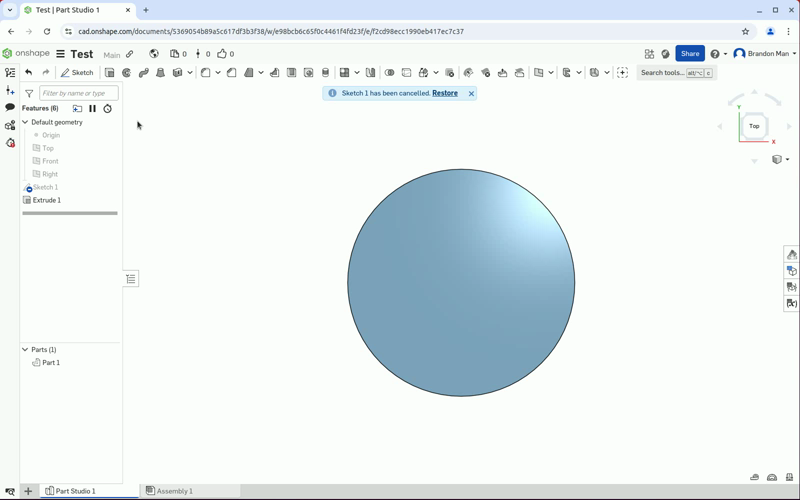
key(shift+h)
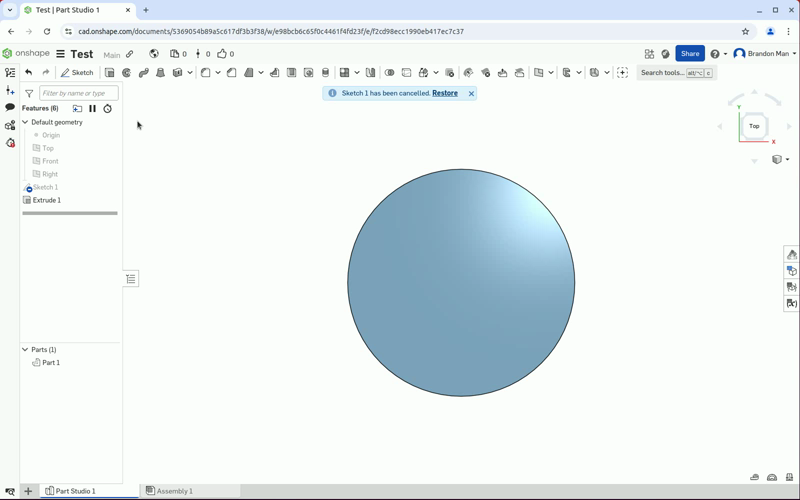
key(shift+h)
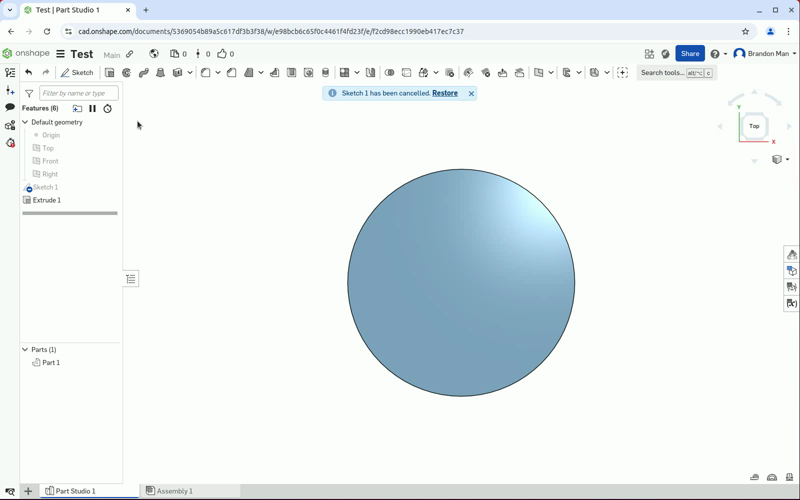
mouse_move(73, 189)
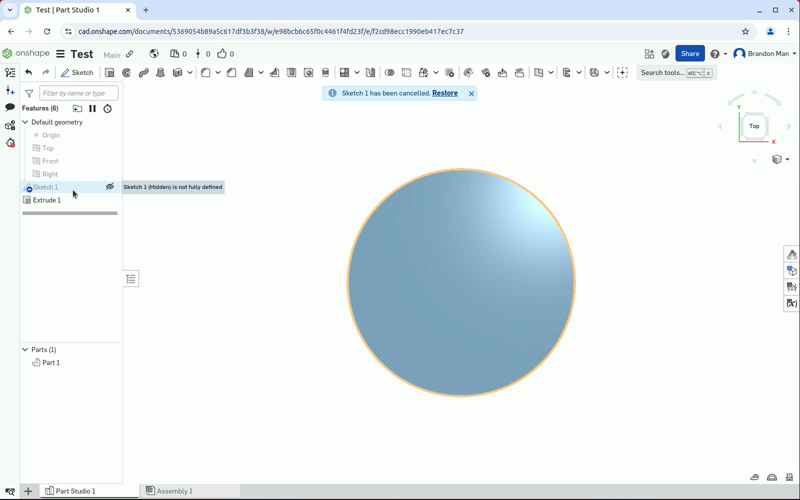
click(73, 189)
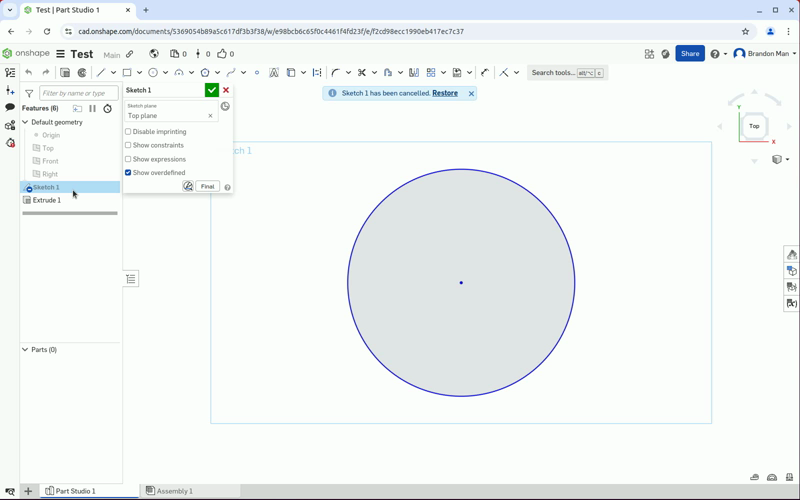
mouse_move(229, 92)
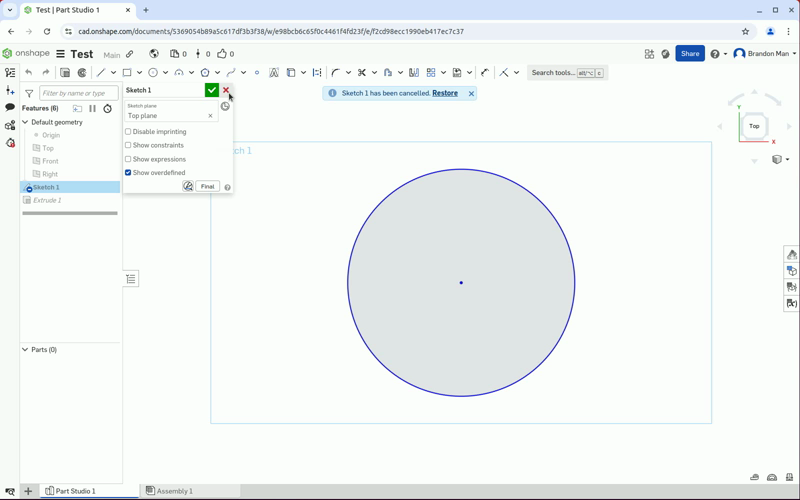
click(229, 92)
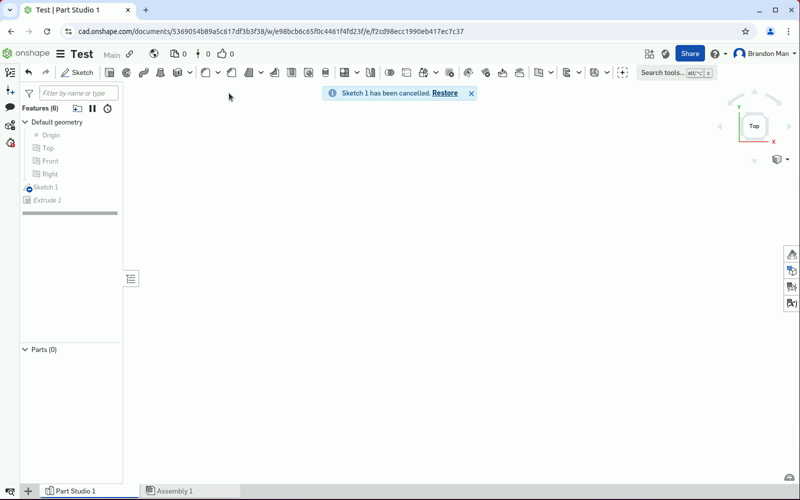
mouse_move(73, 352)
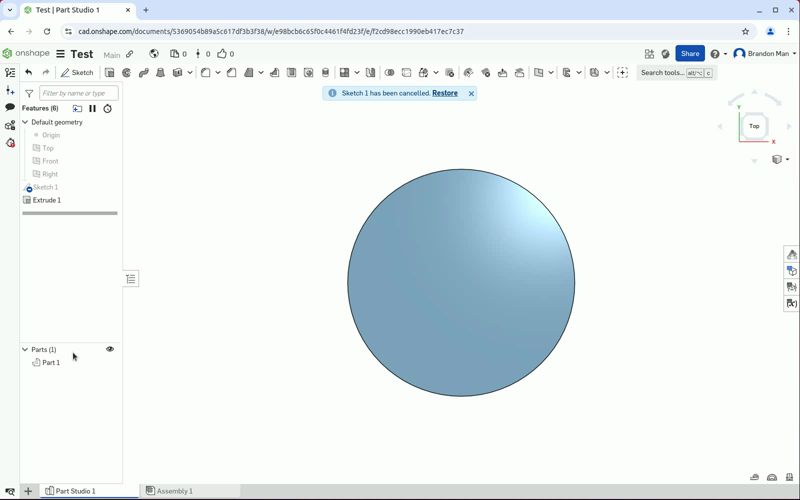
key(y)
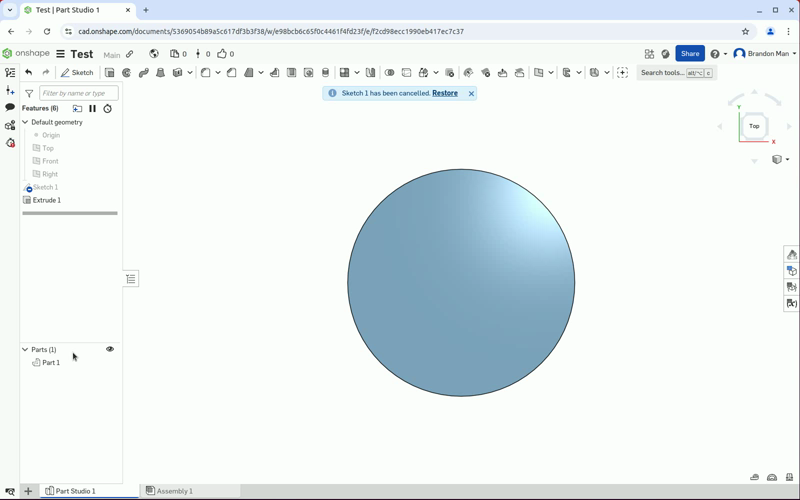
key(shift+p)
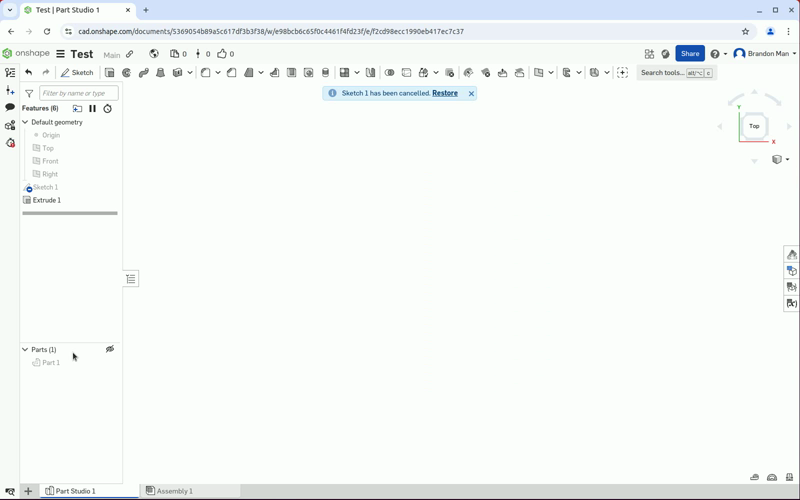
key(space)
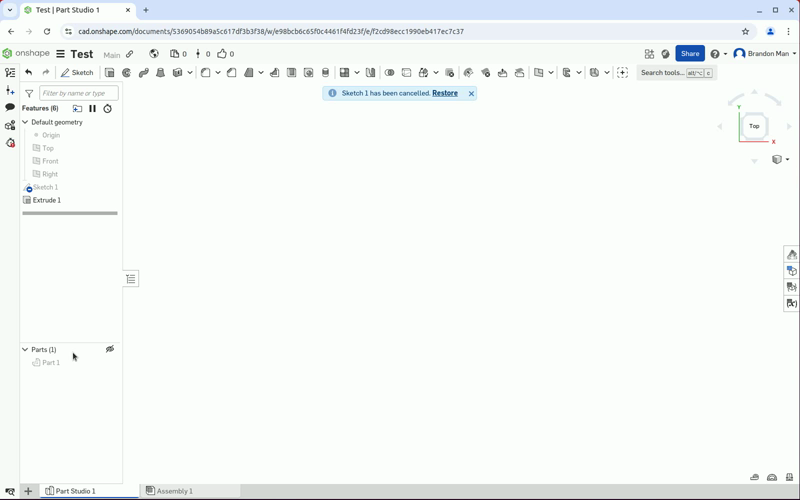
key_down(shift)
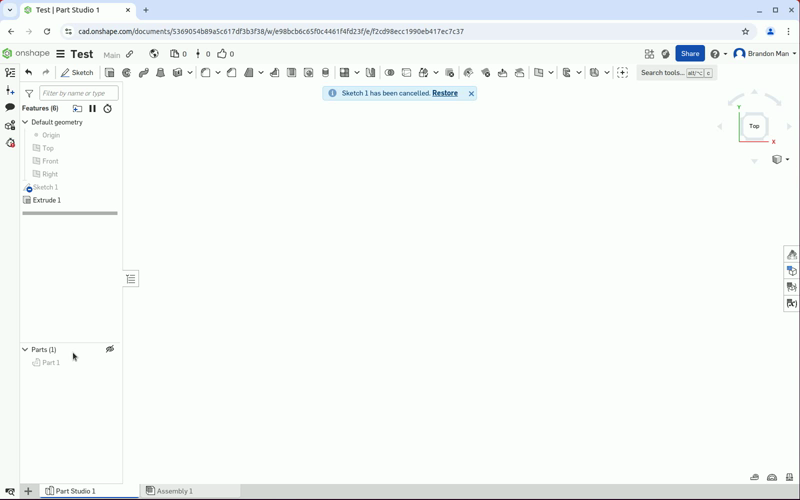
key(up)
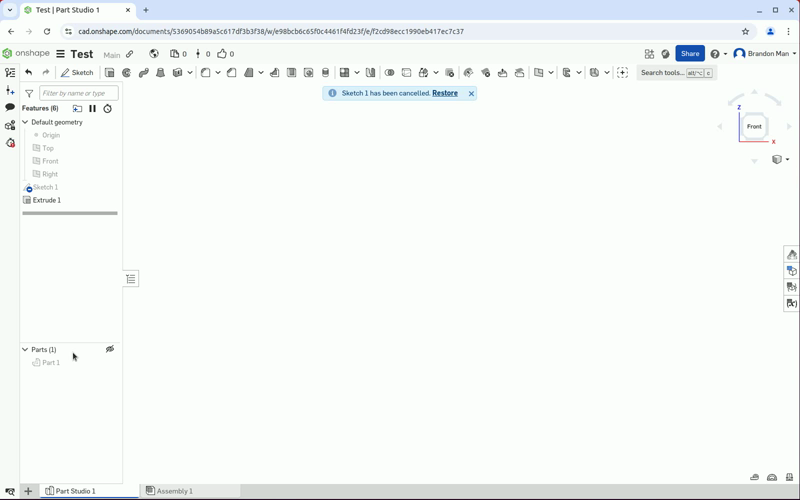
key_up(shift)
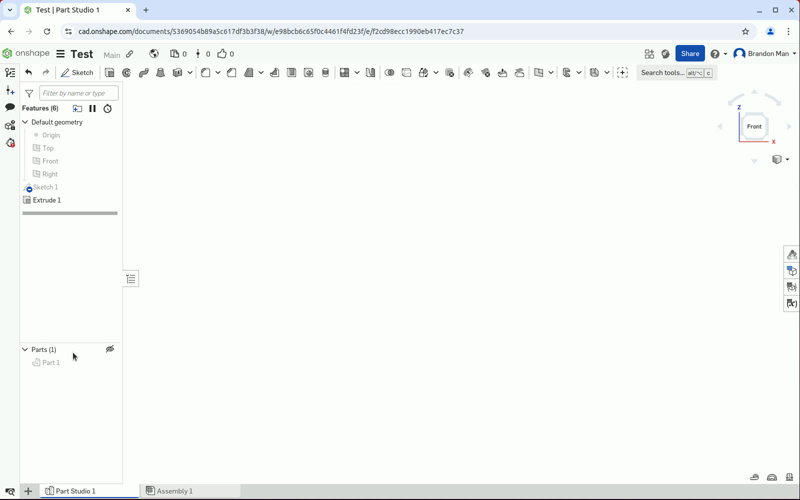
key(space)
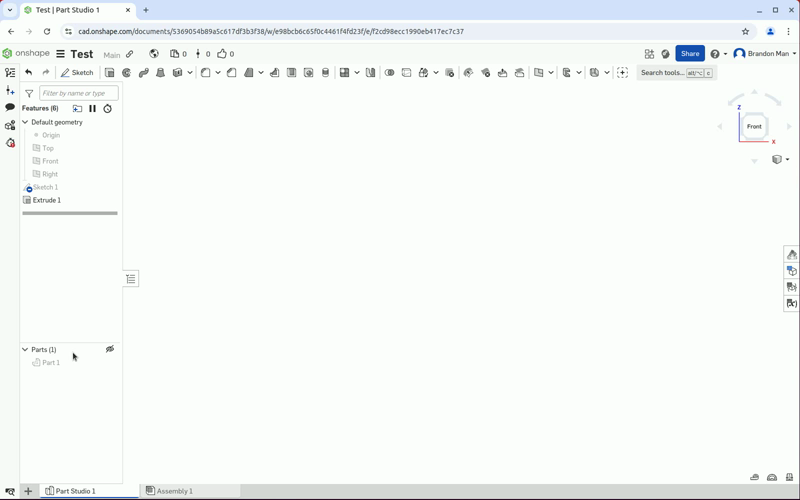
key_down(shift)
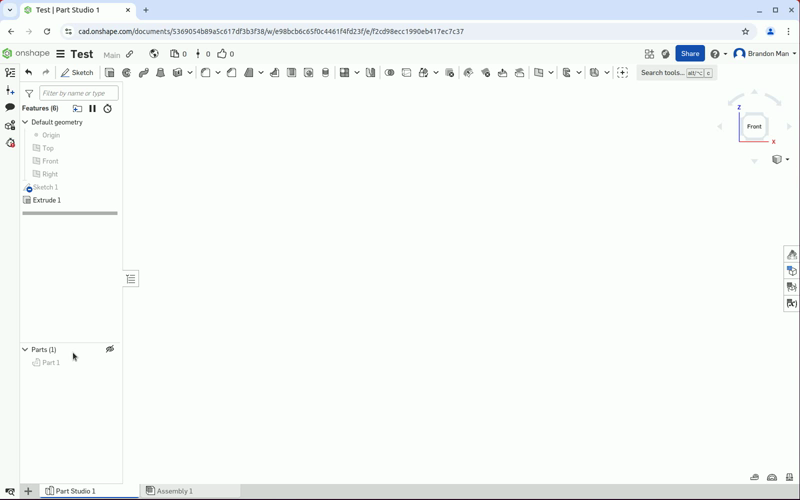
key(left)
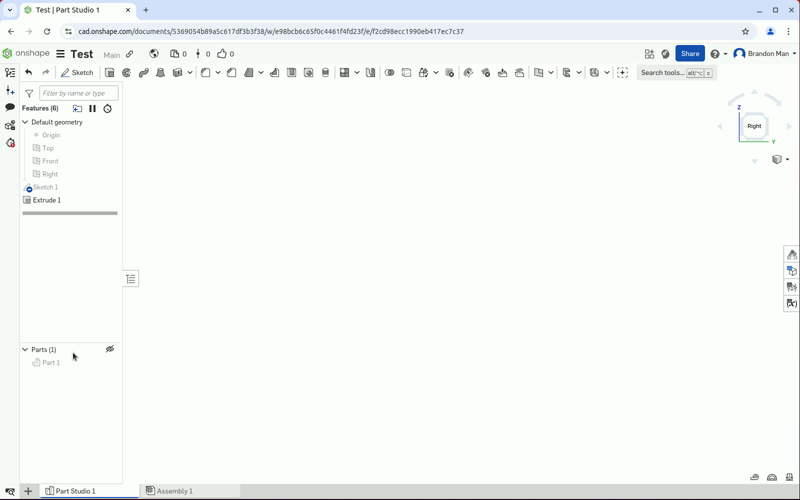
key_up(shift)
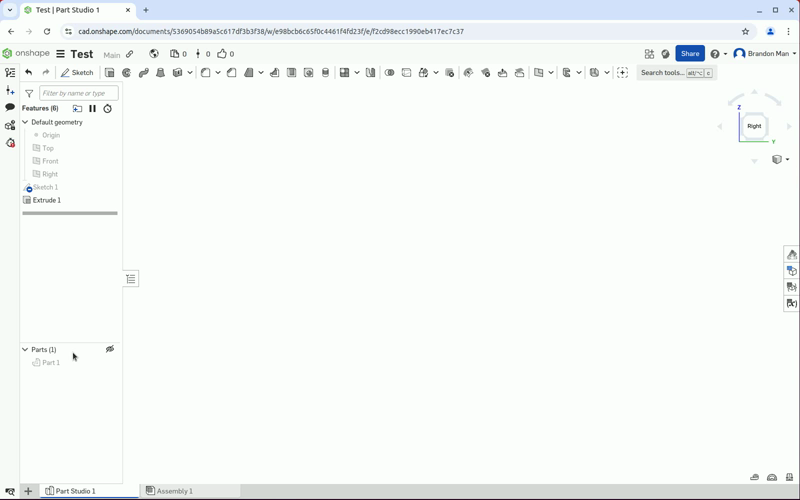
mouse_move(73, 352)
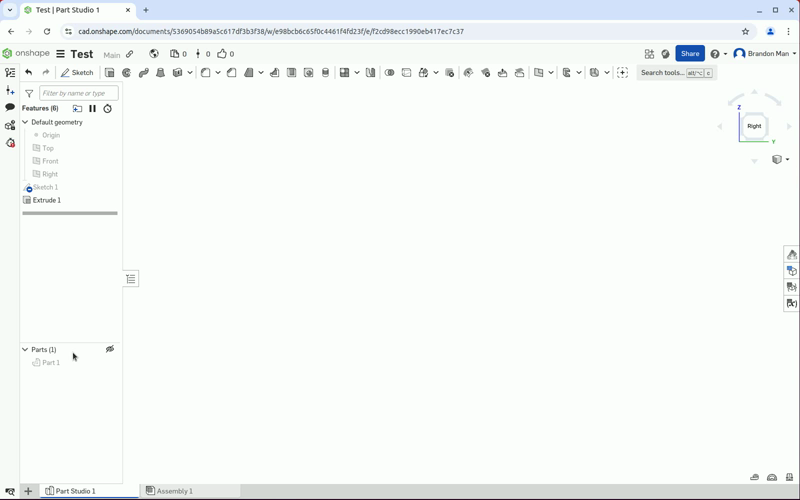
key(shift+y)
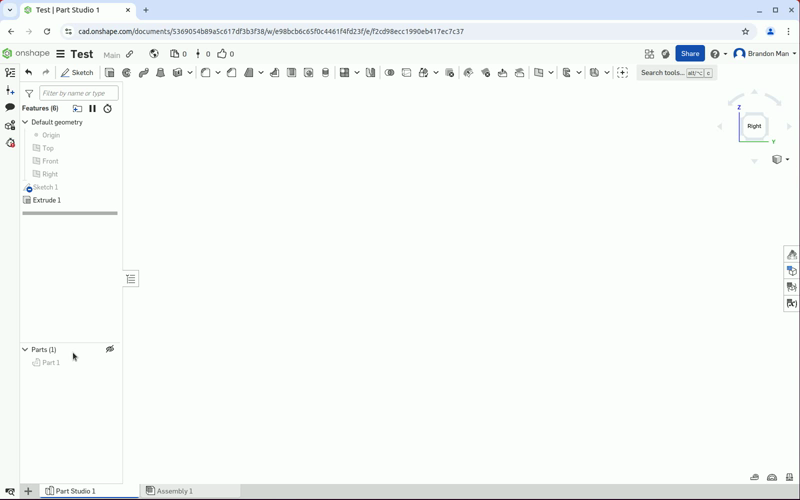
key(shift+s)
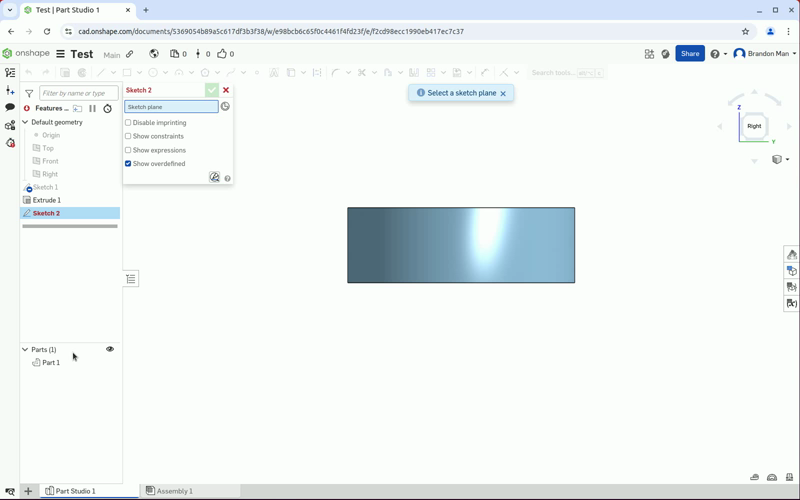
mouse_move(73, 176)
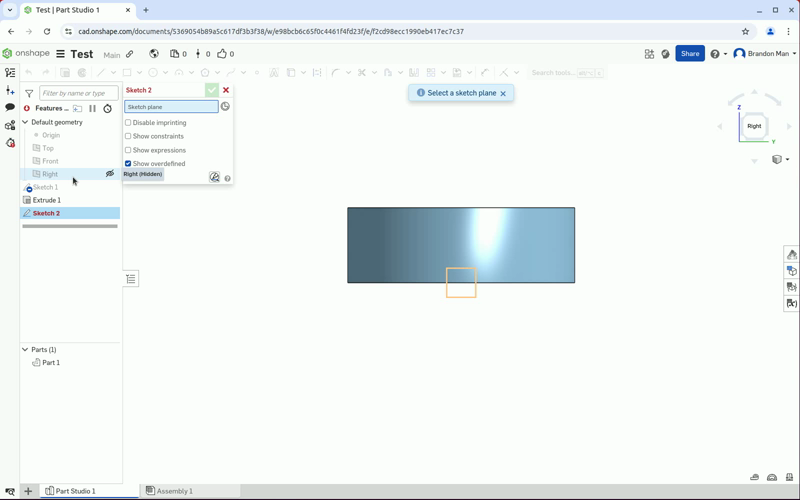
click(73, 176)
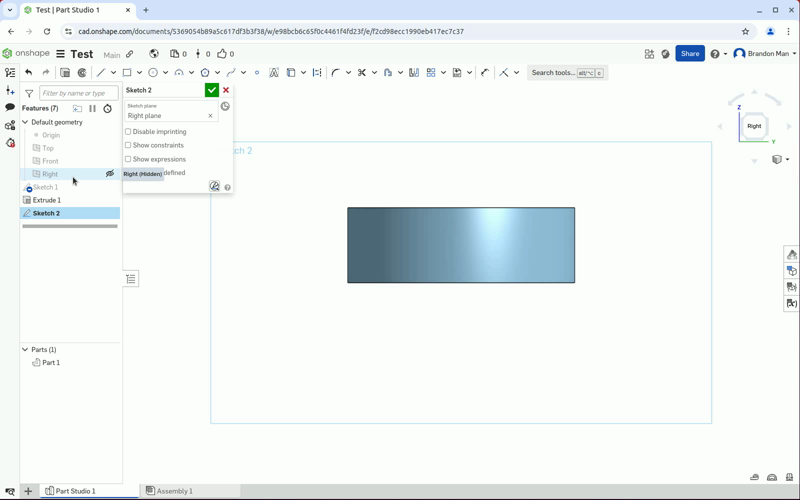
mouse_move(73, 352)
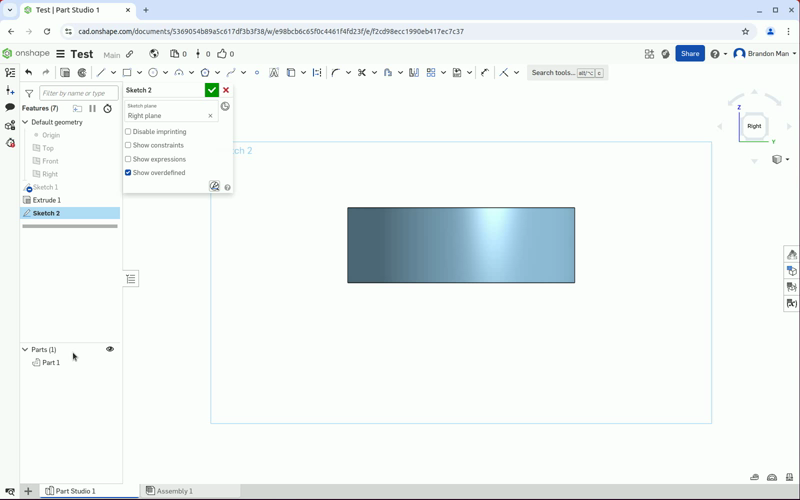
key(y)
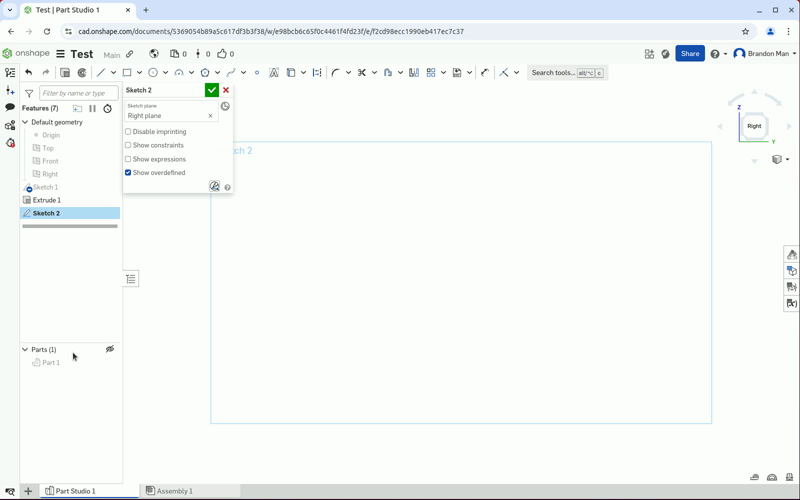
key(c)
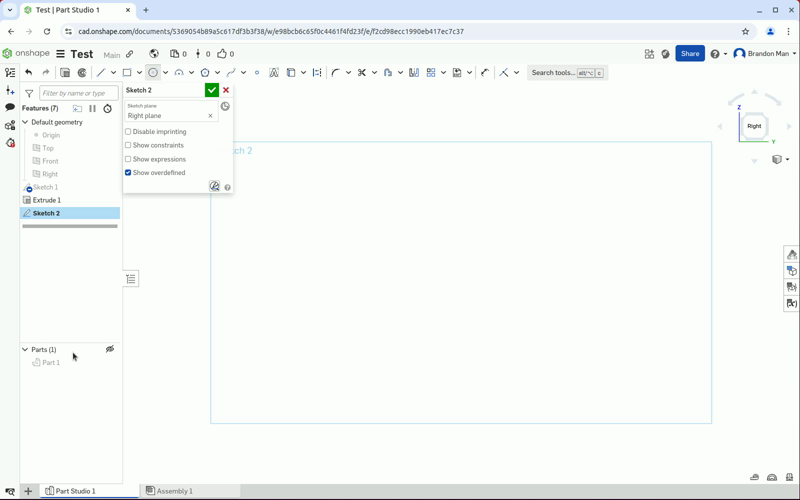
key_down(shift)
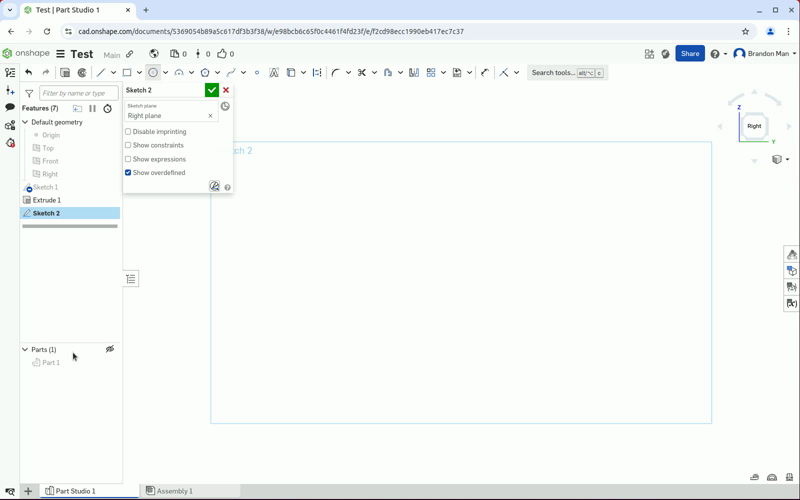
mouse_move(461, 282)
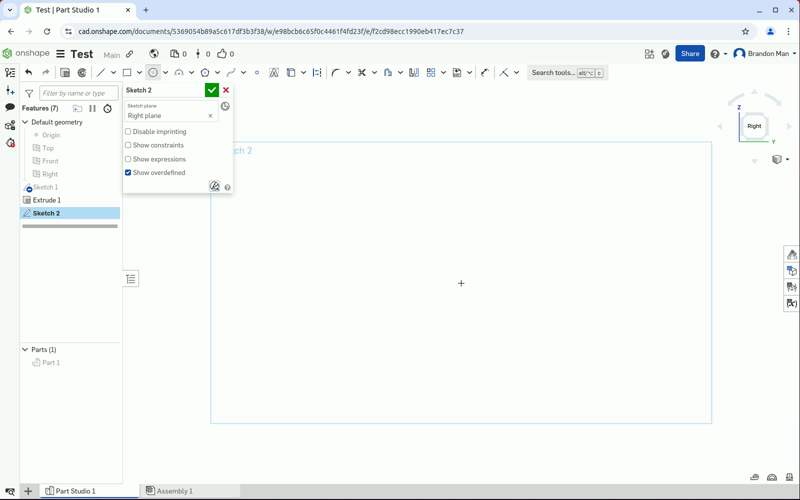
click(461, 282)
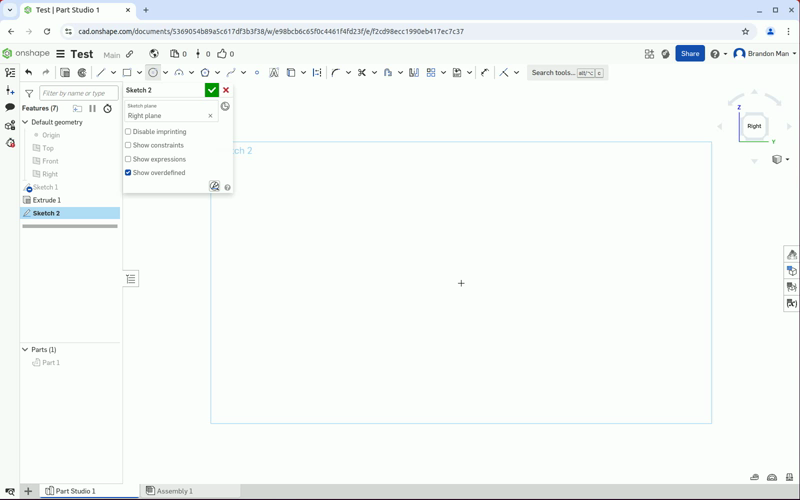
key_up(shift)
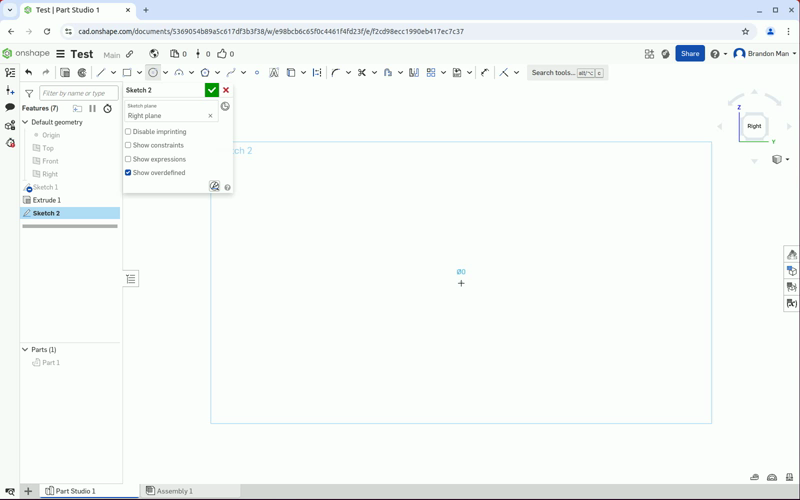
mouse_move(518, 282)
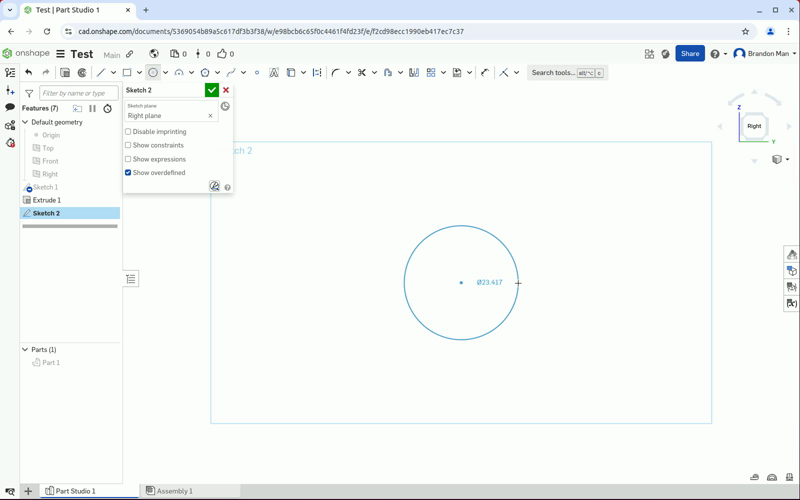
click(518, 282)
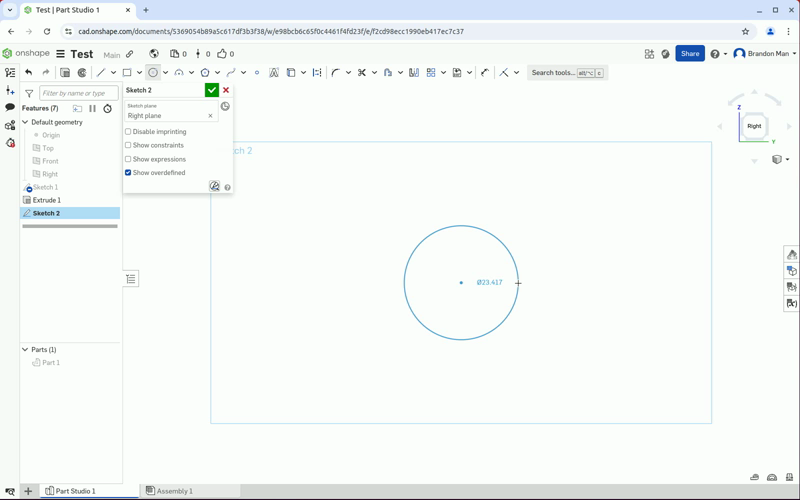
key(esc)
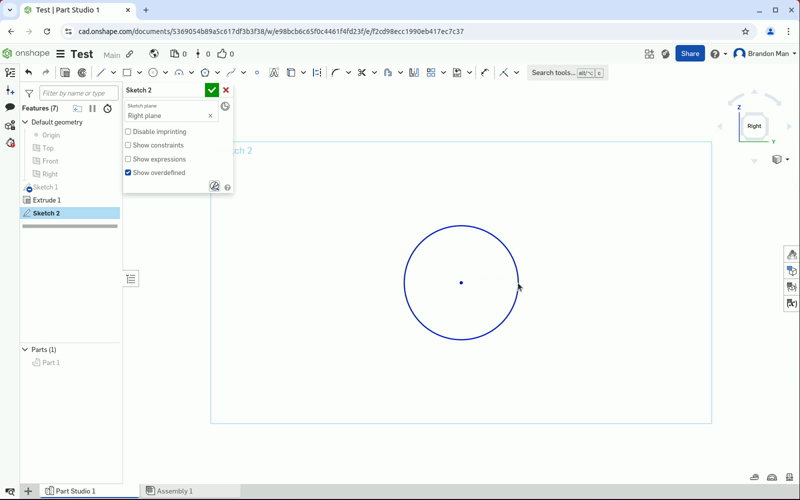
mouse_move(487, 252)
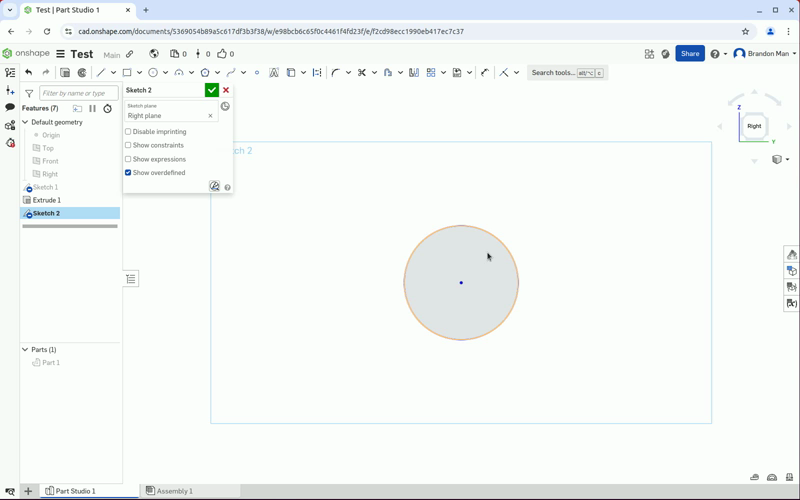
click(487, 252)
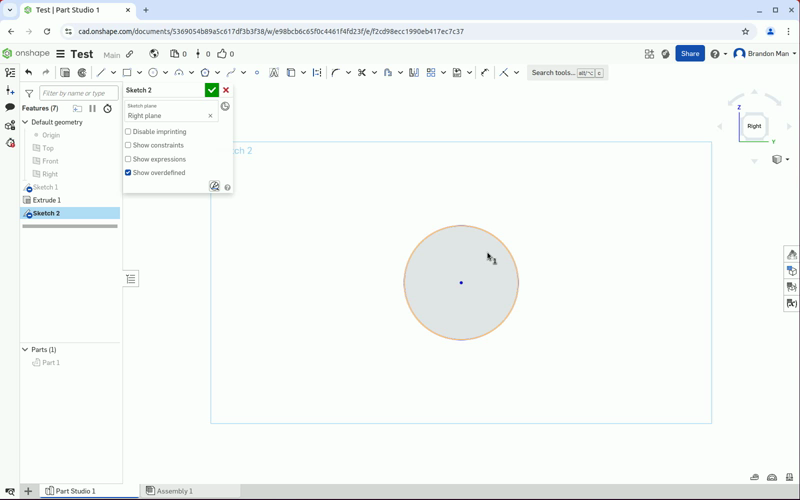
mouse_move(73, 352)
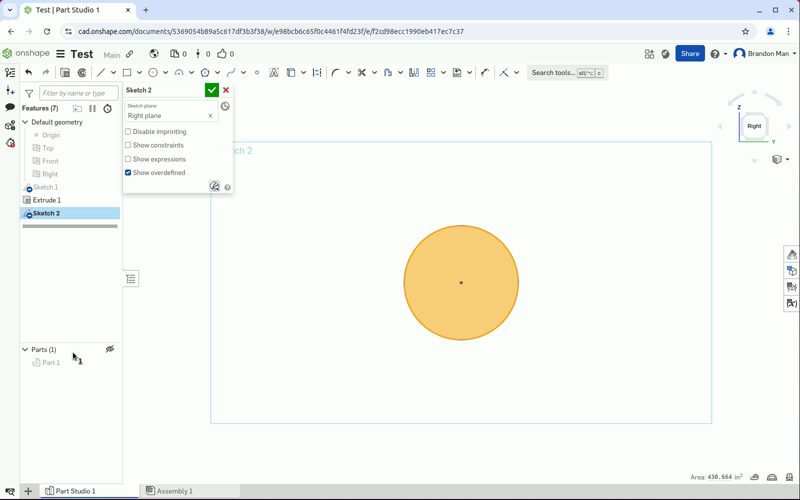
key(shift+y)
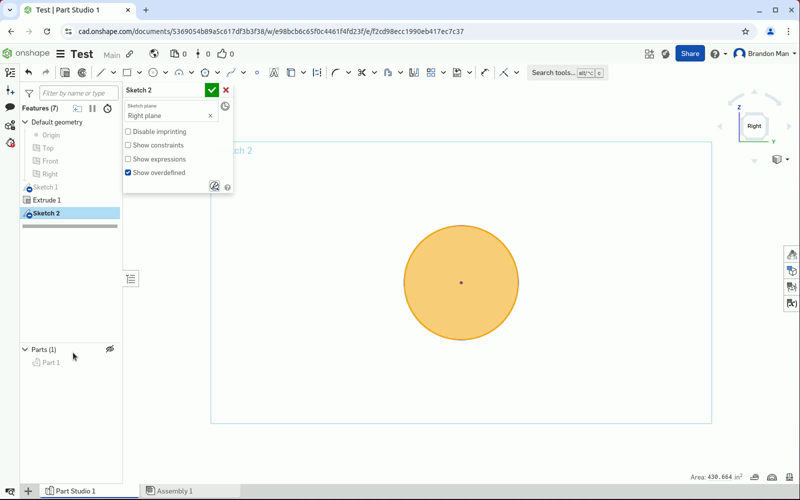
key(shift+e)
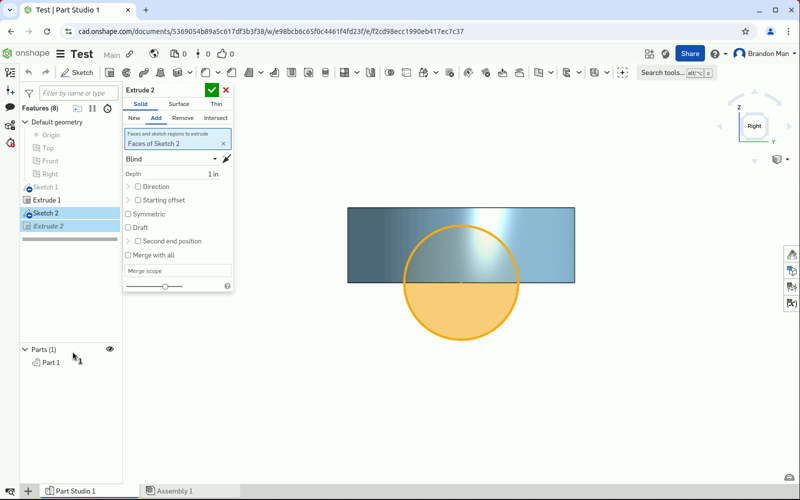
mouse_move(143, 106)
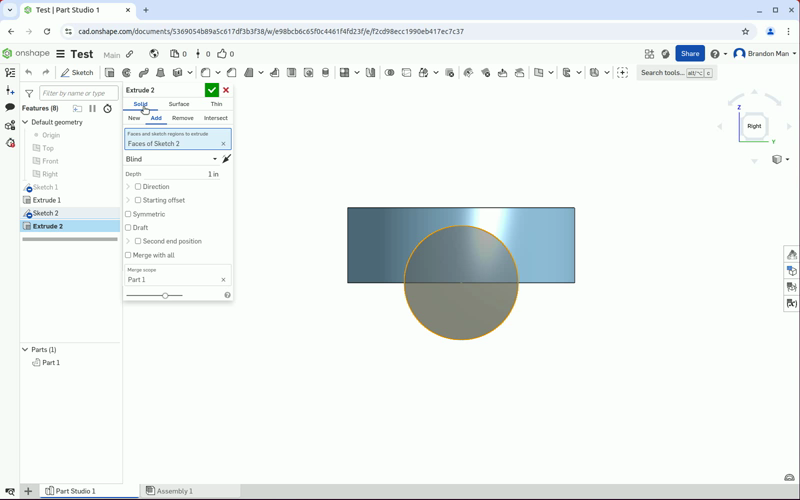
click(143, 106)
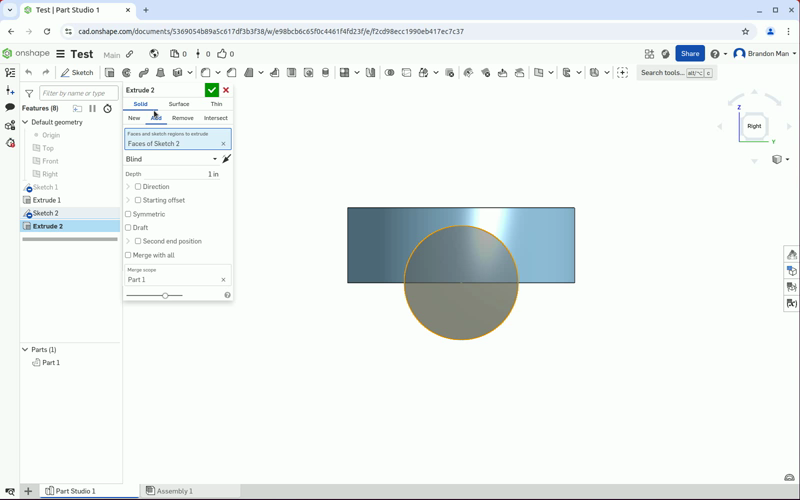
mouse_move(186, 120)
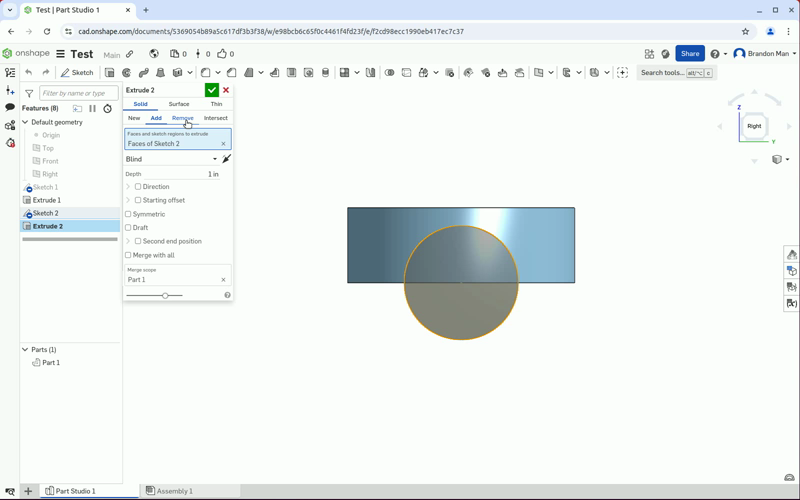
click(186, 120)
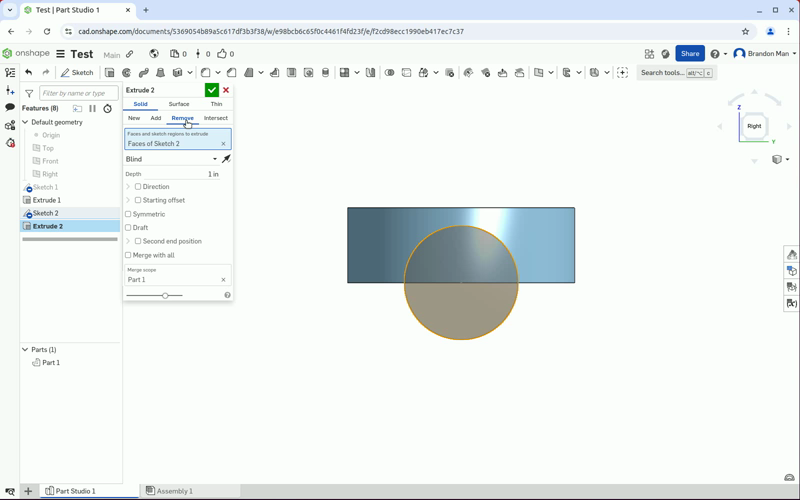
key(tab, 4)
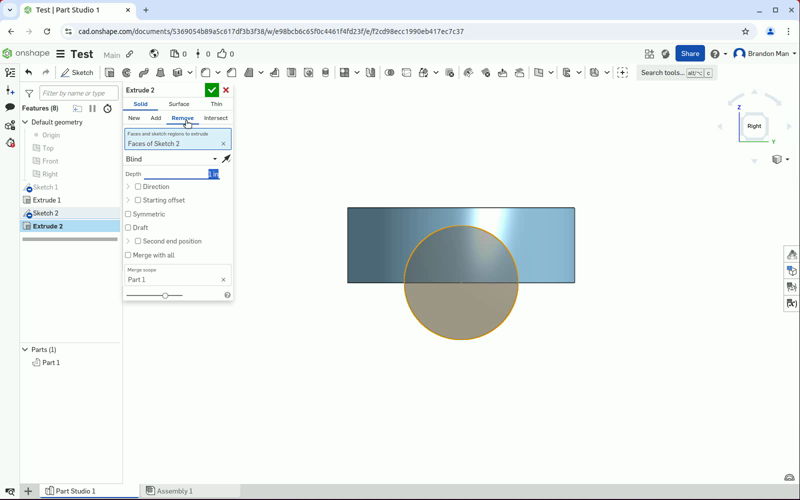
text(-7.702)
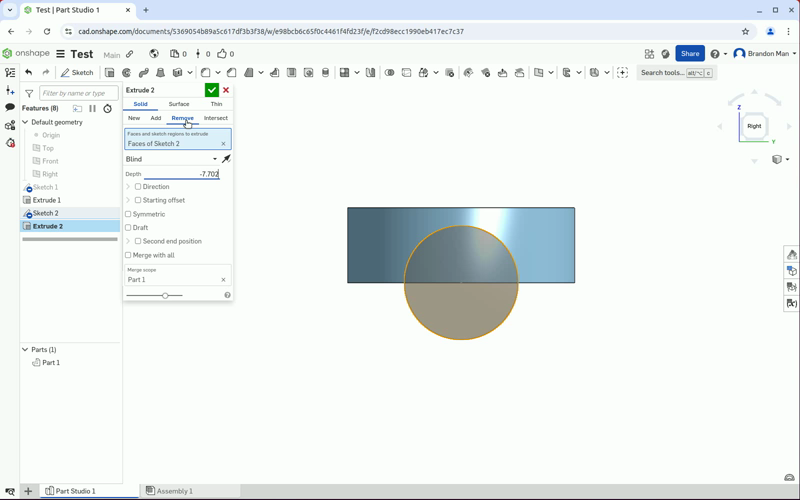
key(tab, 3)
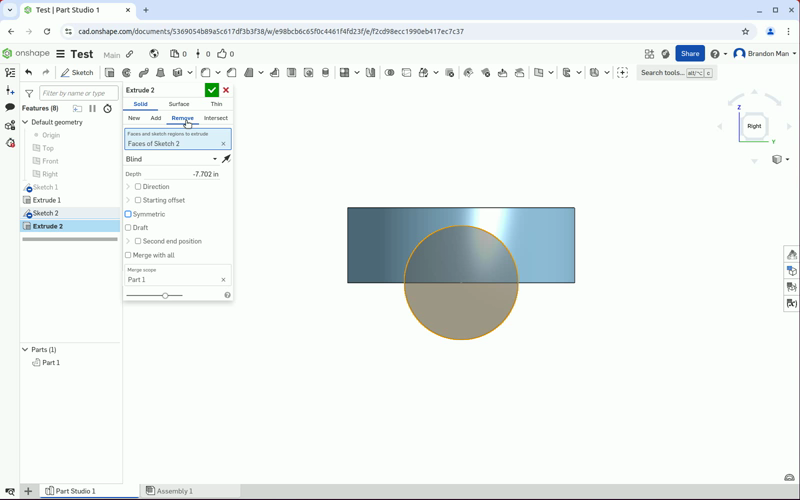
key(space)
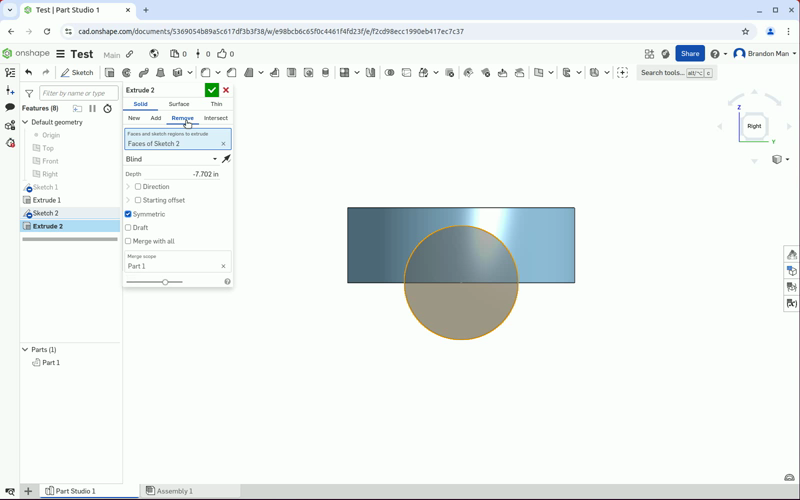
key(tab, 2)
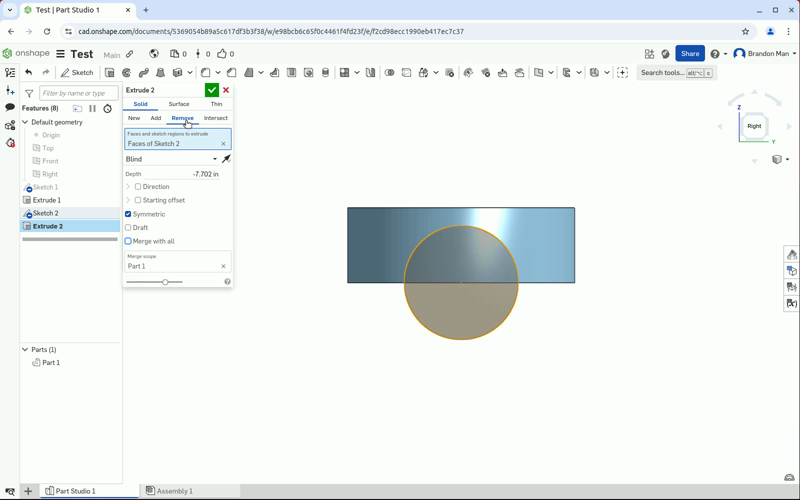
key(space)
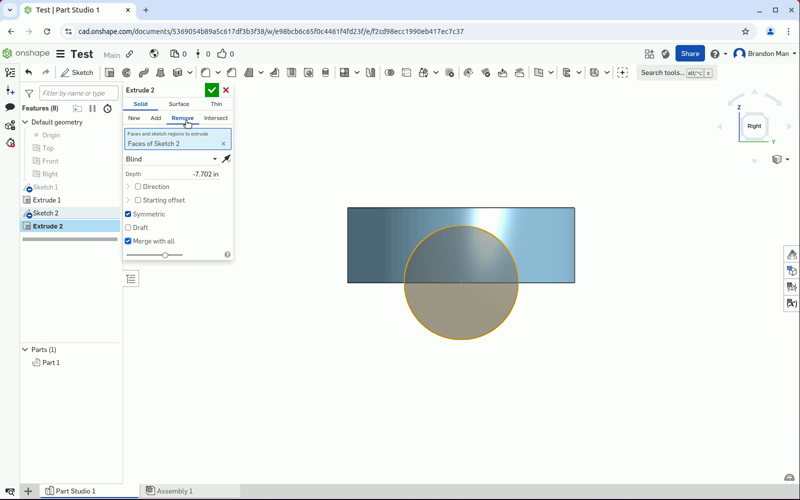
key(enter)
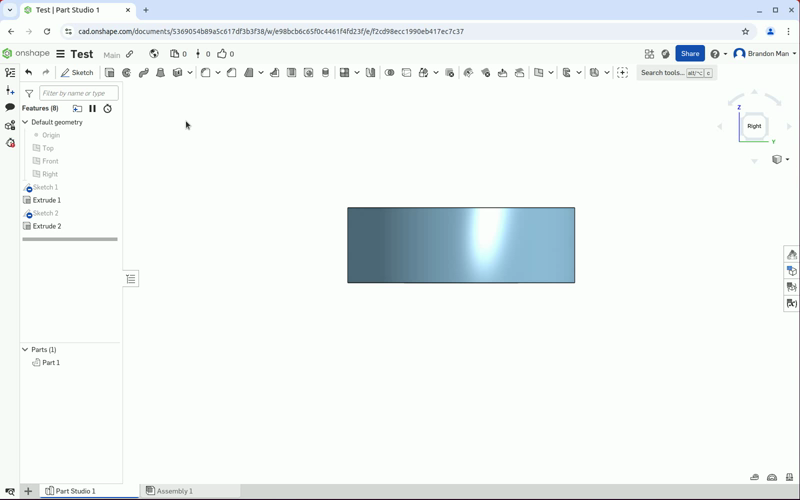
key(shift+h)
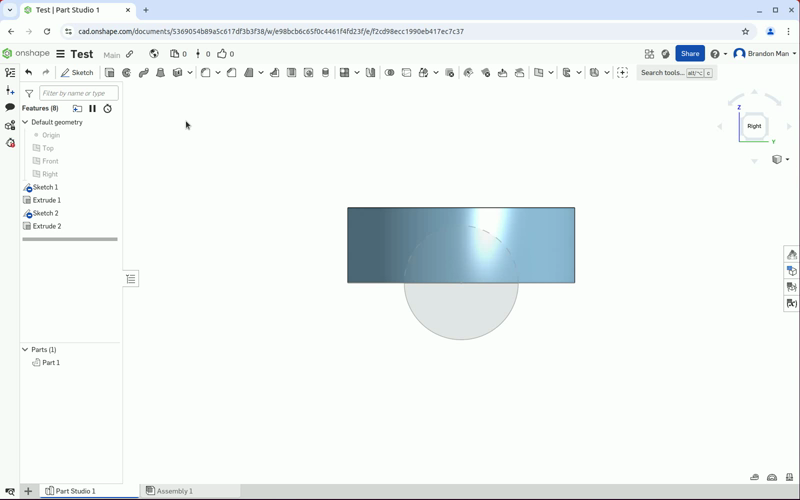
key(shift+h)
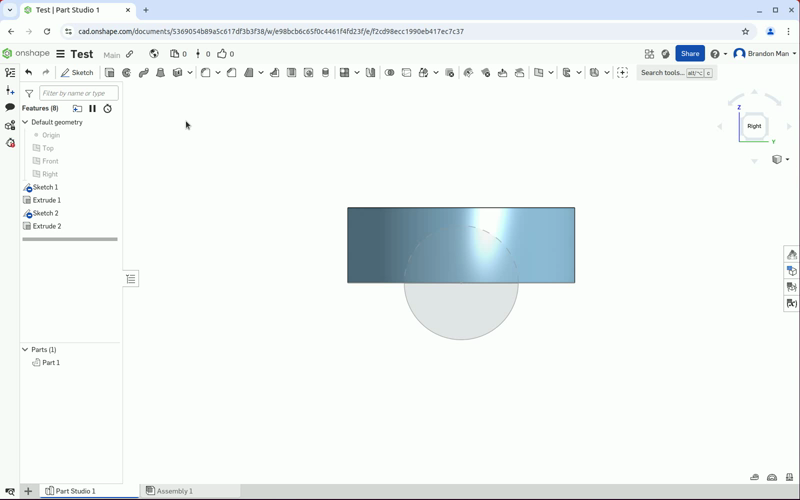
key(shift+7)
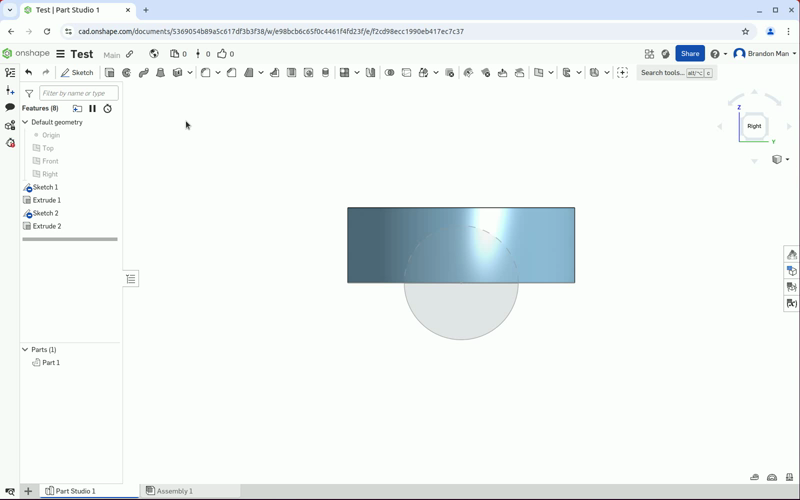
key(right, 2)
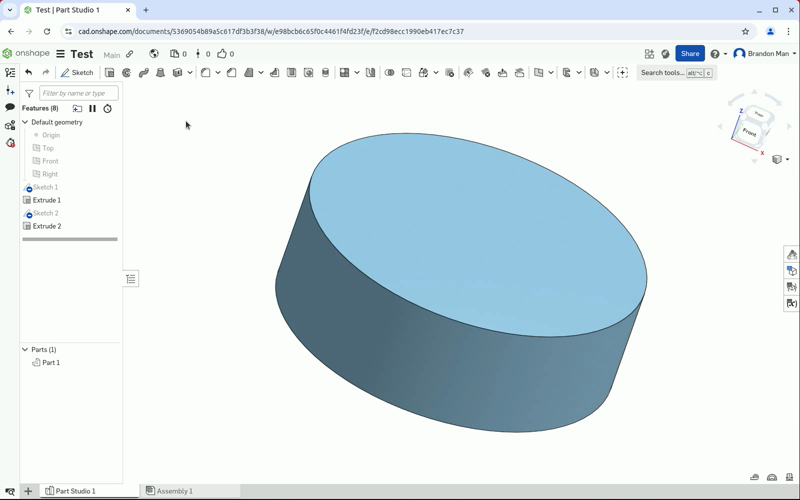
key(down, 2)
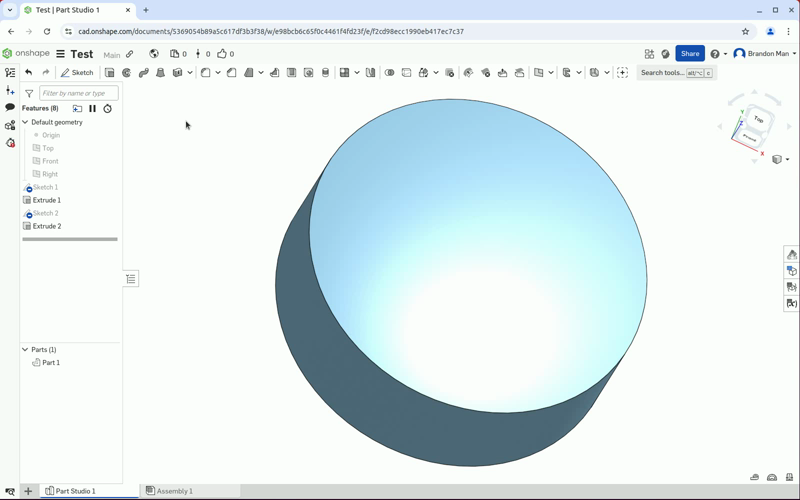
key(up, 2)
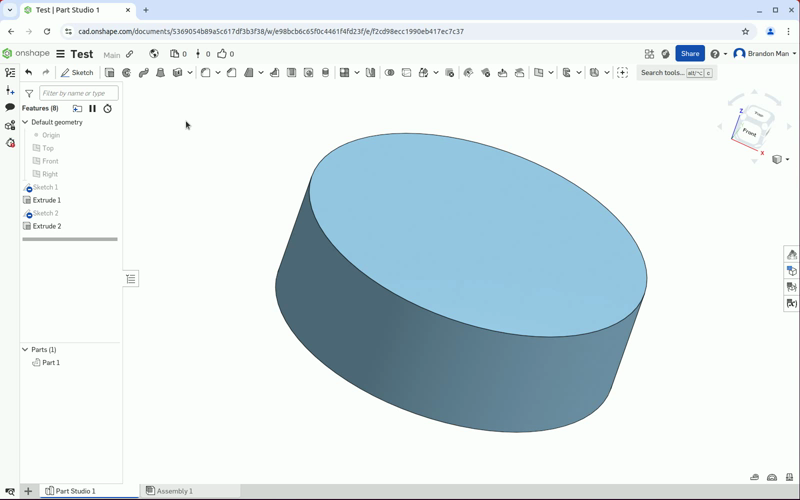
key(left, 2)
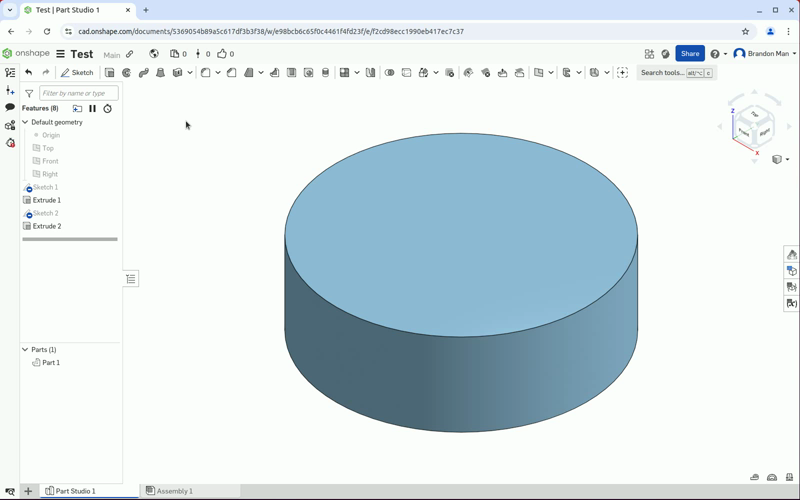
mouse_move(73, 189)
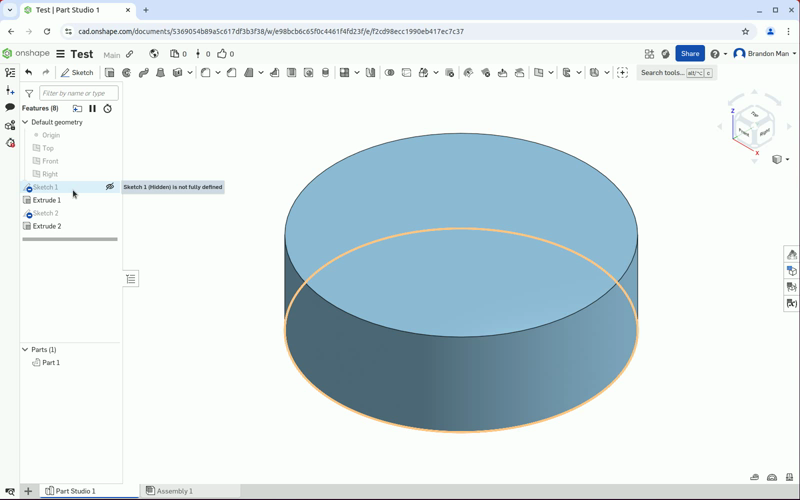
click(73, 189)